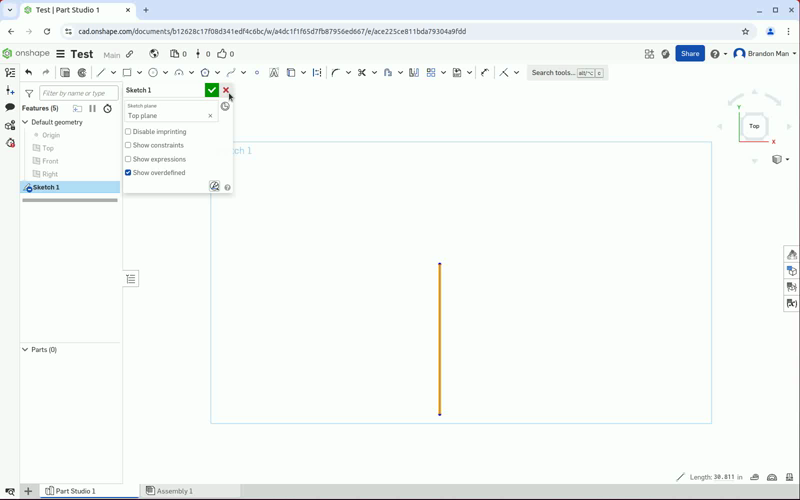
key(shift+h)
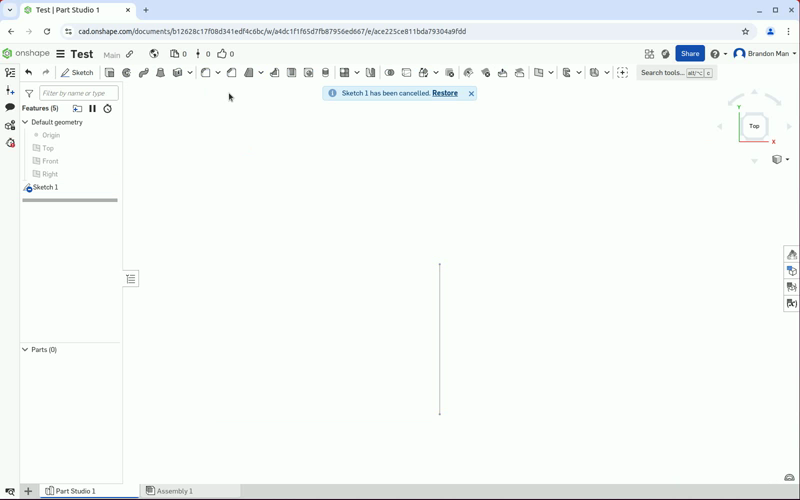
key(shift+s)
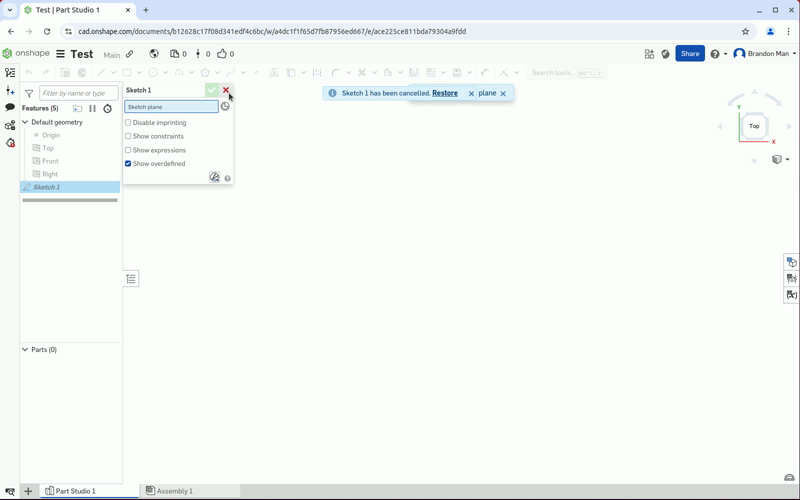
mouse_move(73, 150)
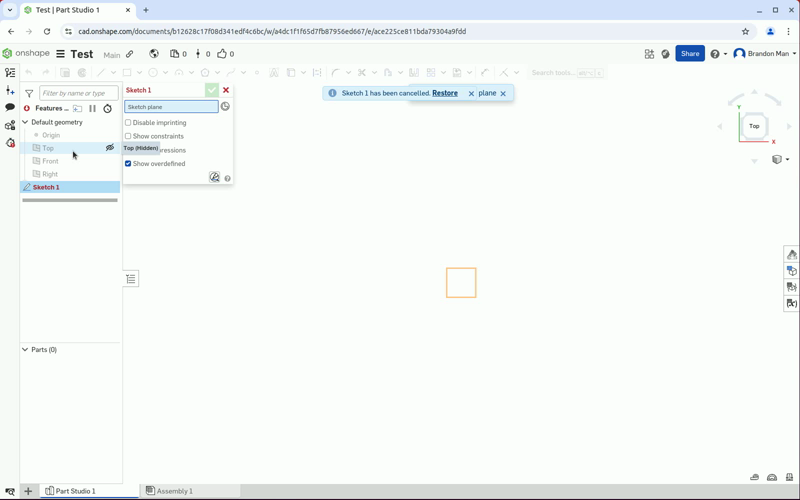
click(73, 150)
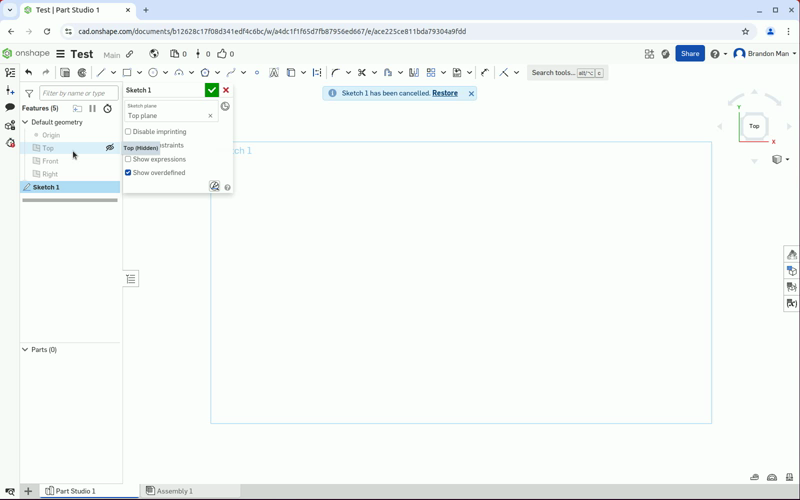
mouse_move(73, 352)
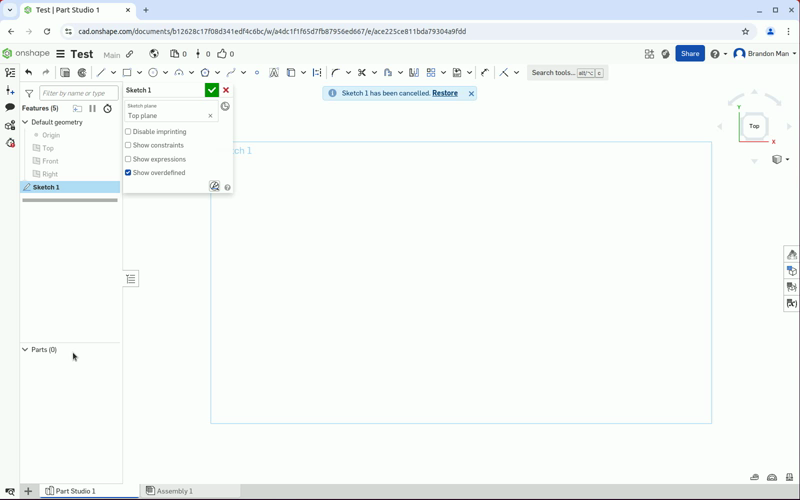
key(y)
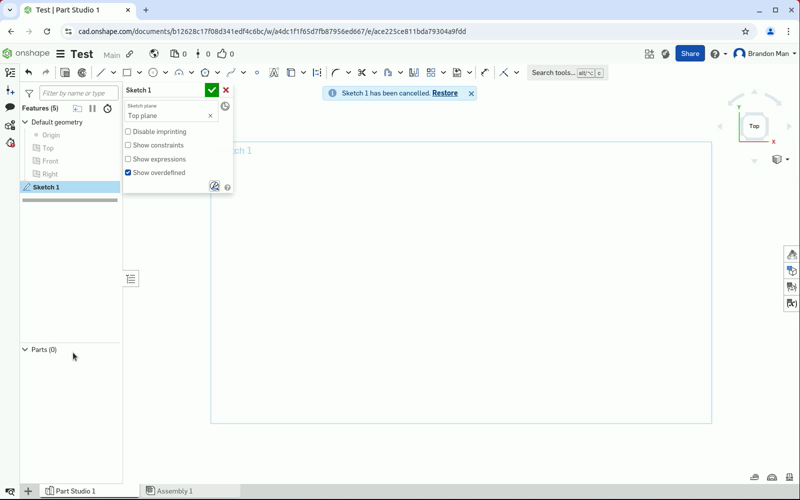
key(c)
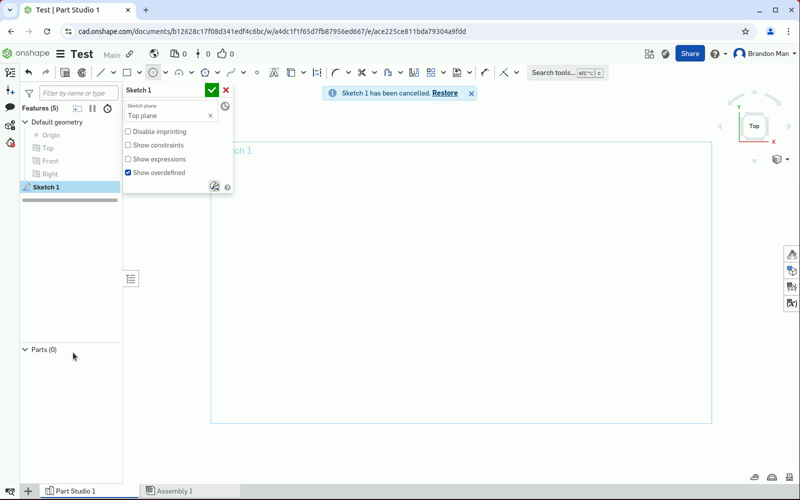
key_down(shift)
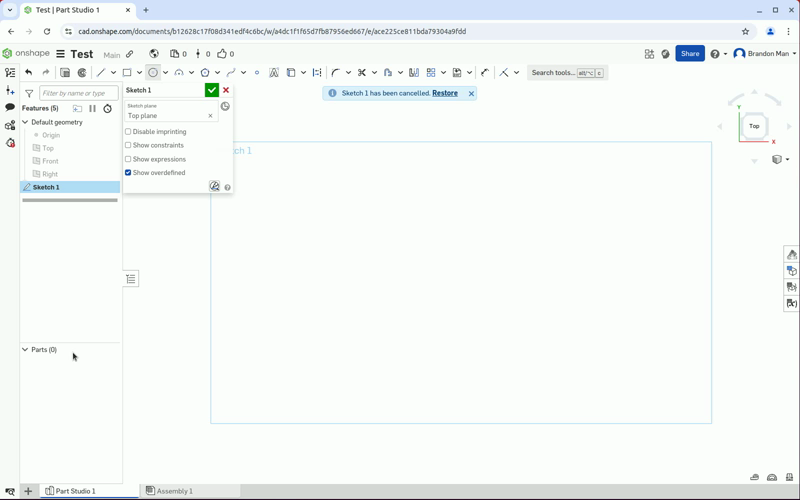
mouse_move(536, 282)
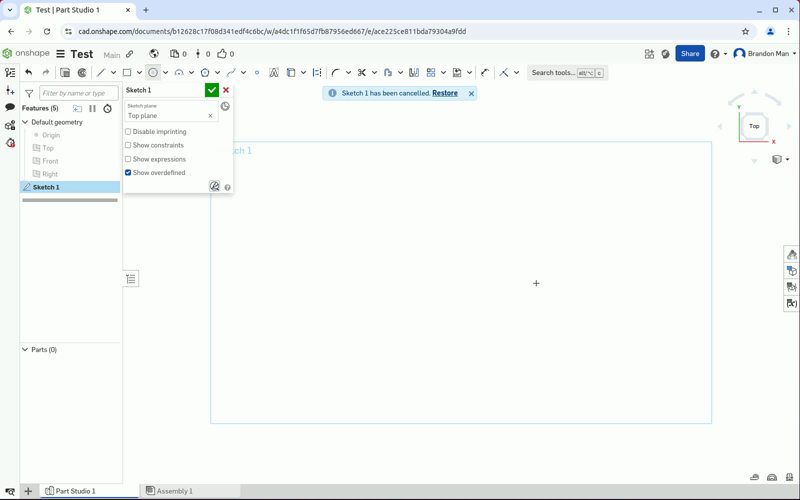
click(536, 282)
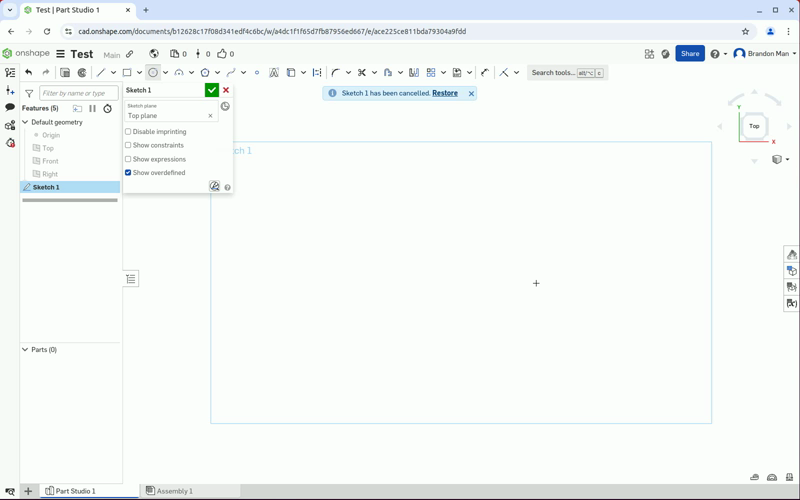
key_up(shift)
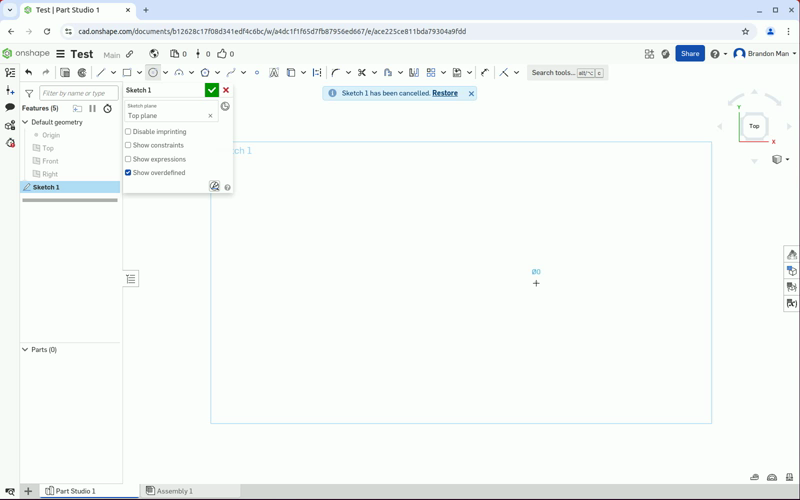
mouse_move(573, 282)
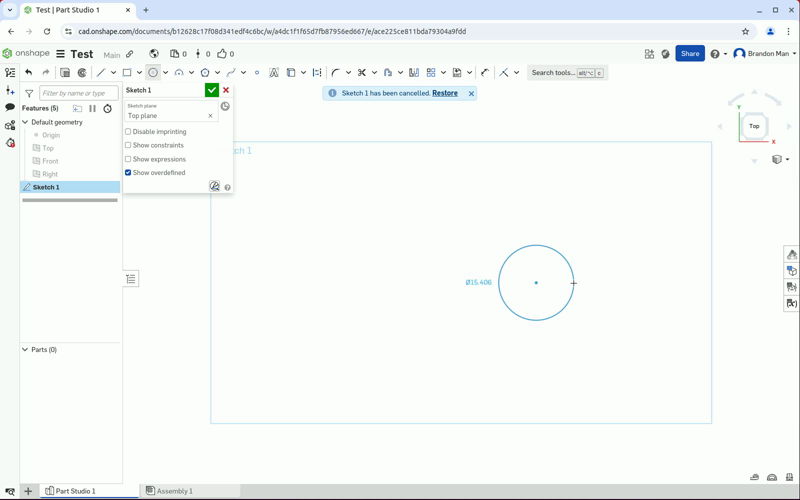
click(573, 282)
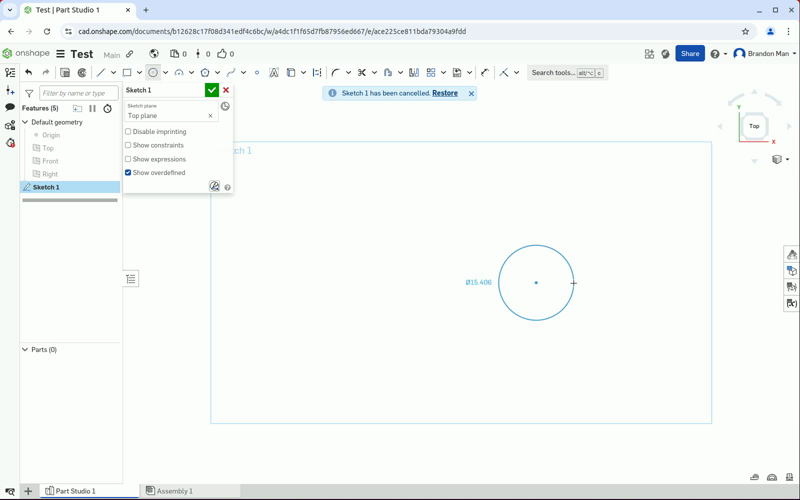
key(esc)
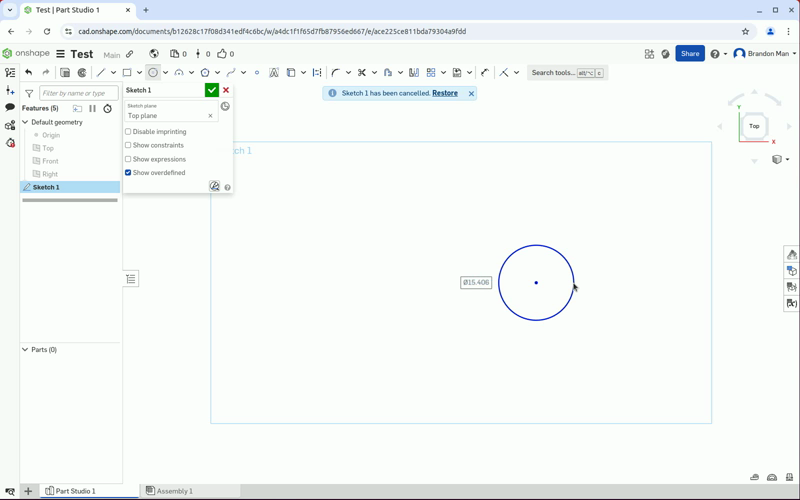
mouse_move(505, 286)
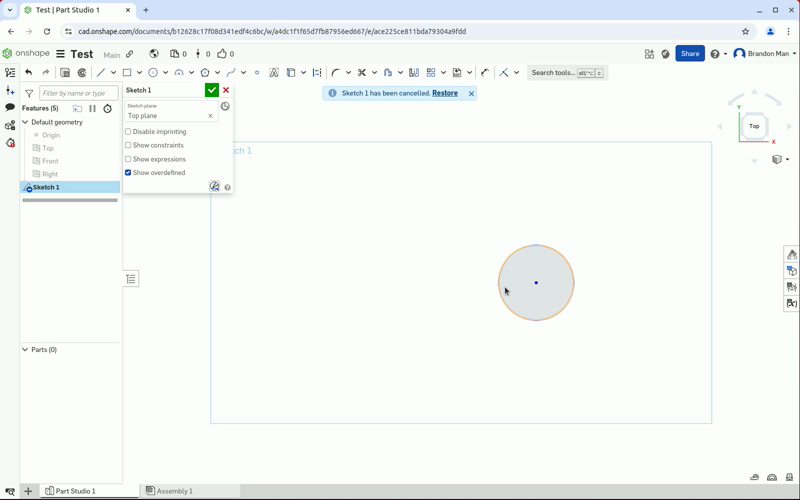
click(505, 286)
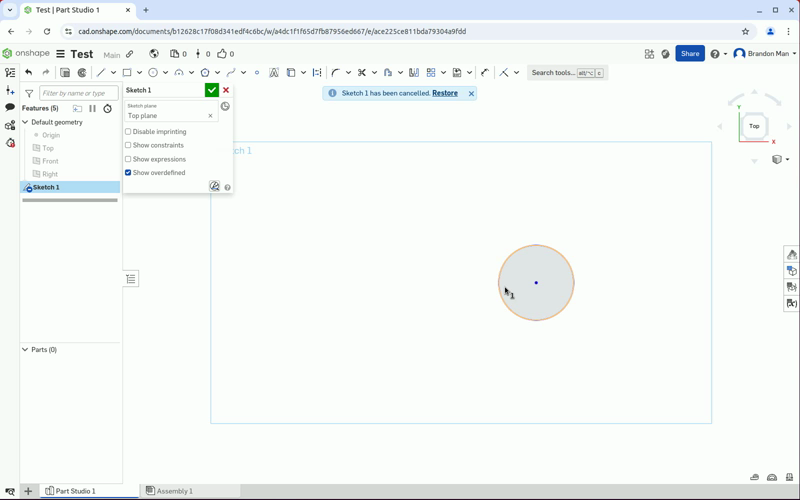
mouse_move(73, 352)
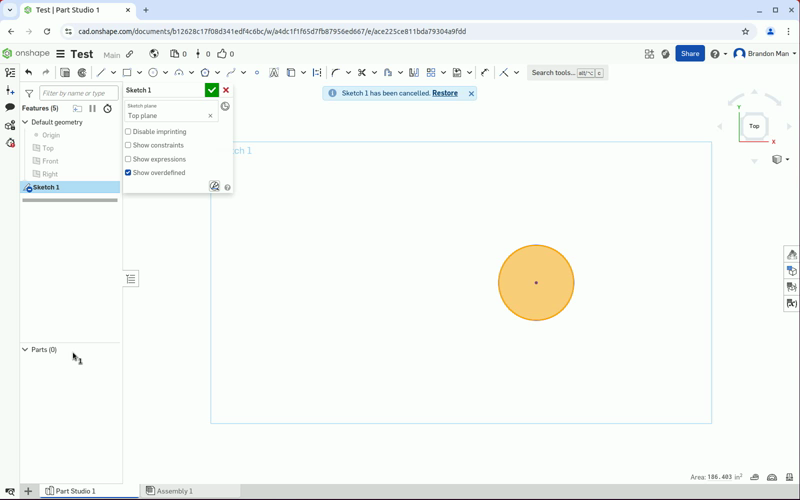
key(shift+y)
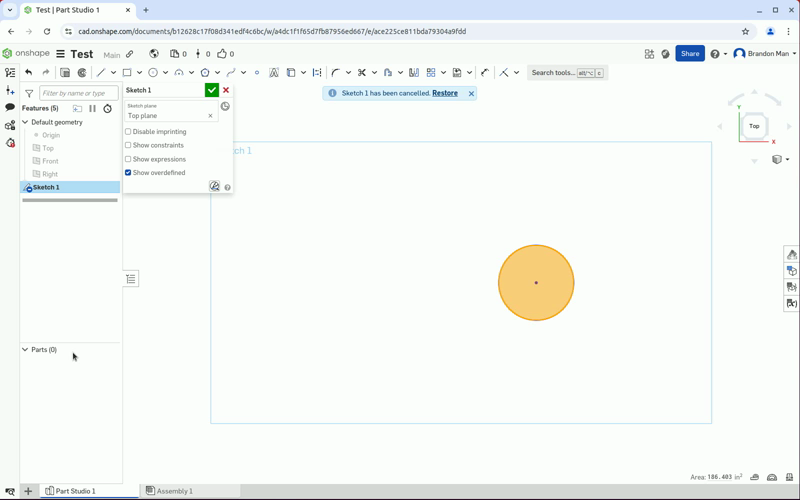
key(shift+e)
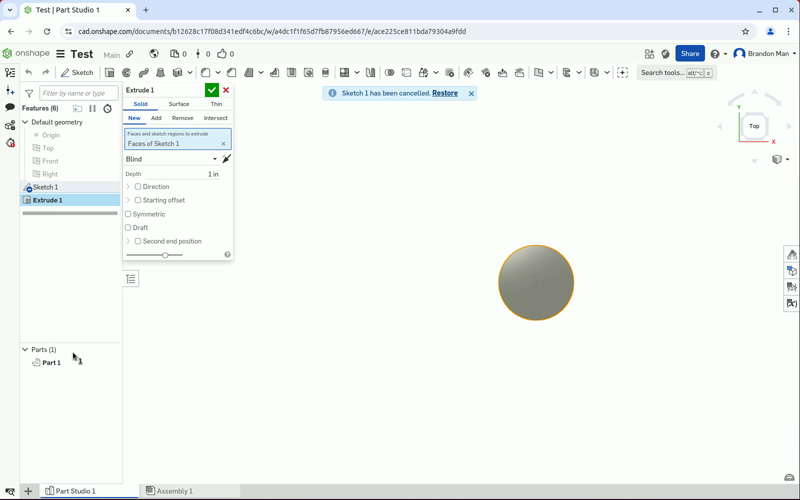
mouse_move(143, 106)
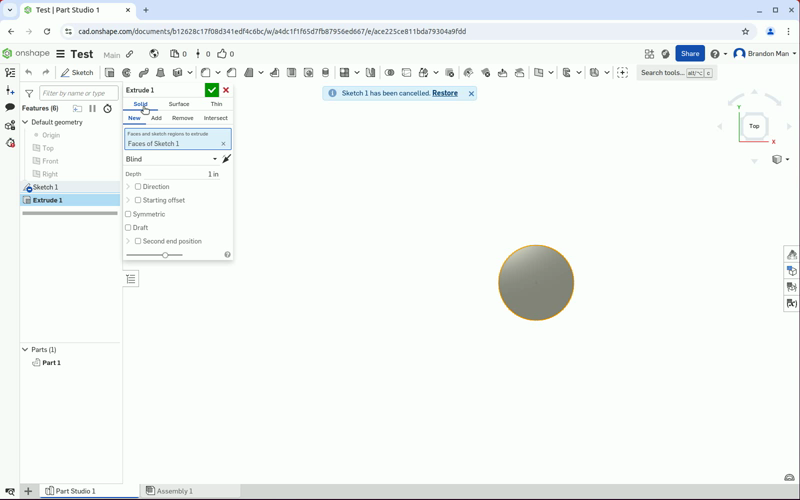
click(143, 106)
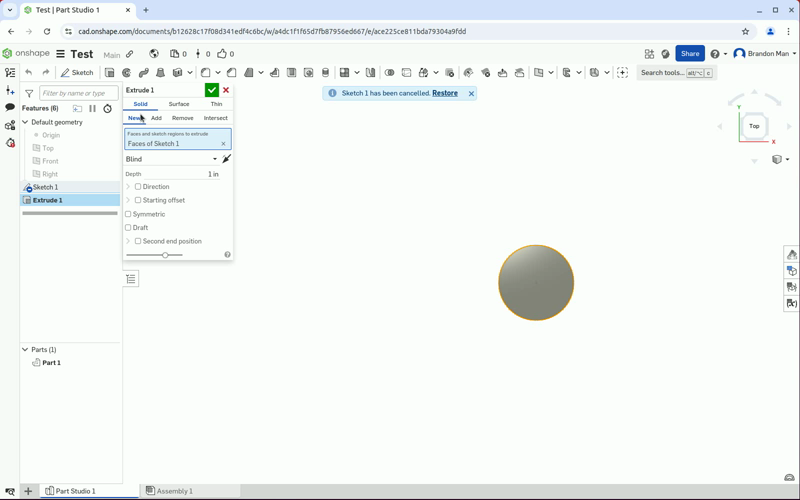
mouse_move(137, 120)
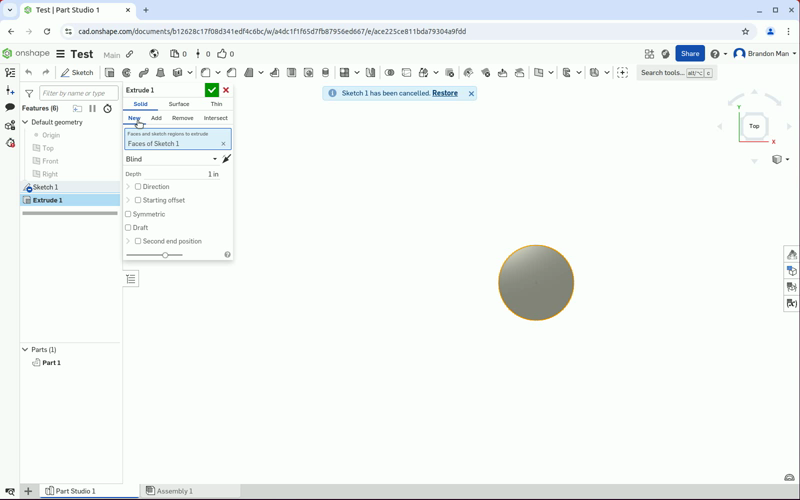
click(137, 120)
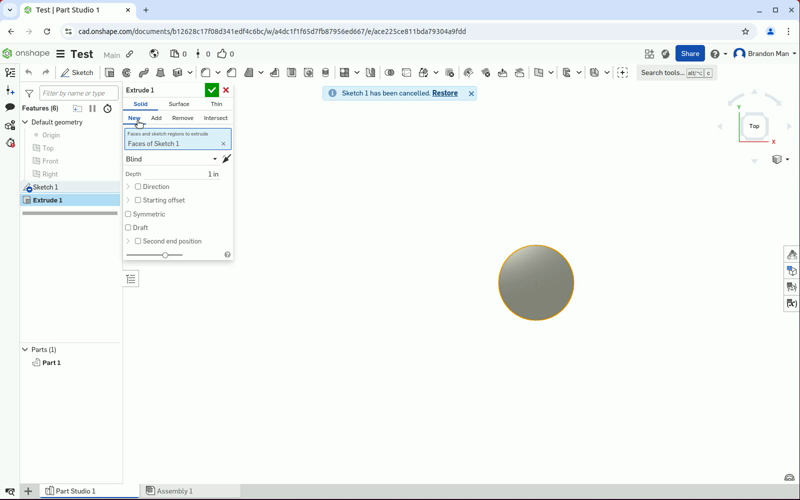
key(tab, 4)
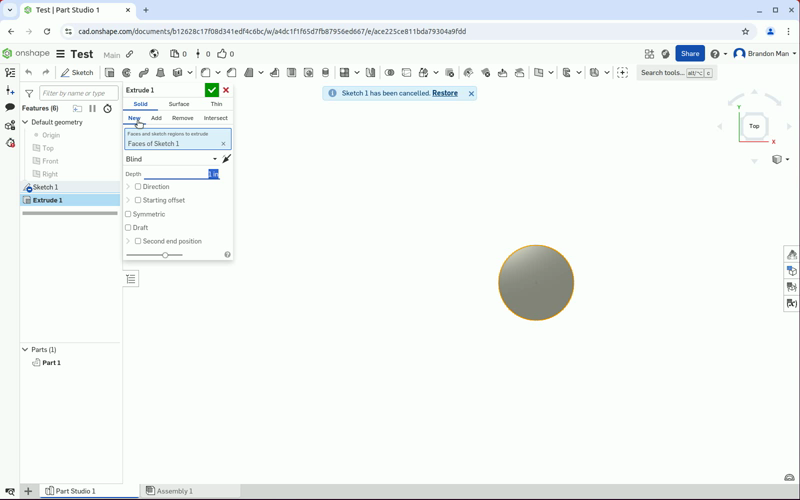
text(6.74)
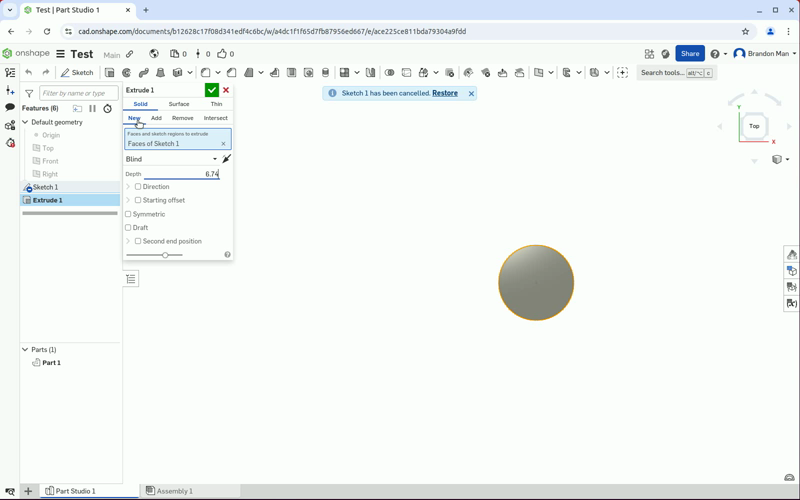
key(enter)
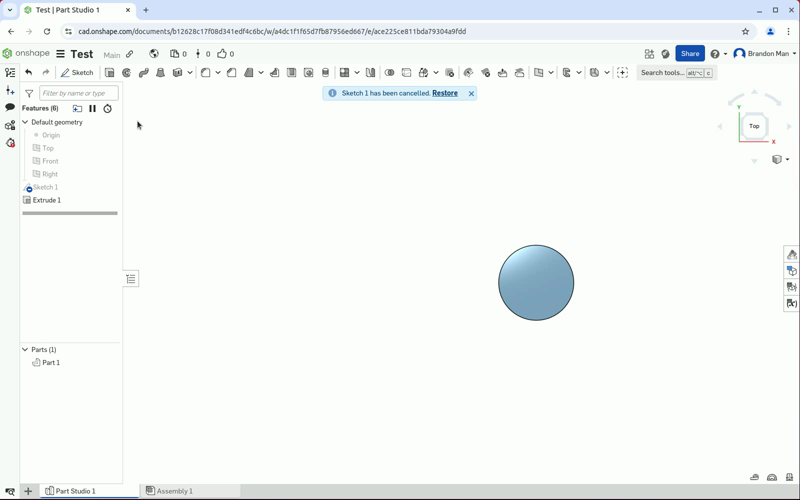
key(shift+h)
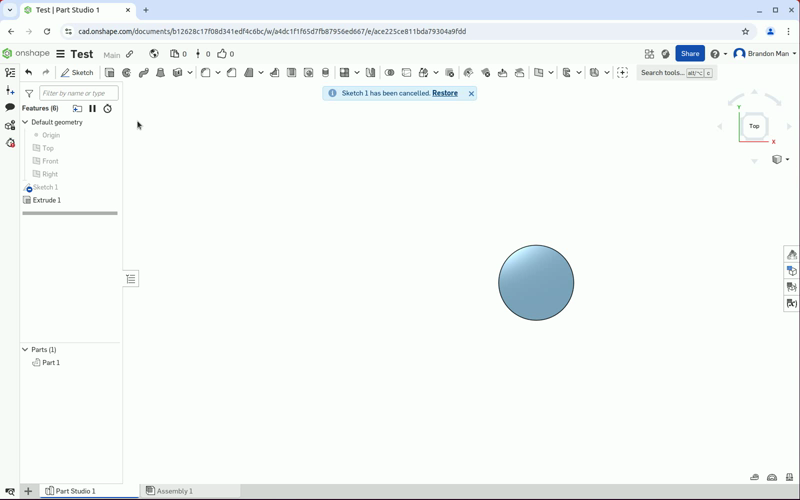
key(shift+h)
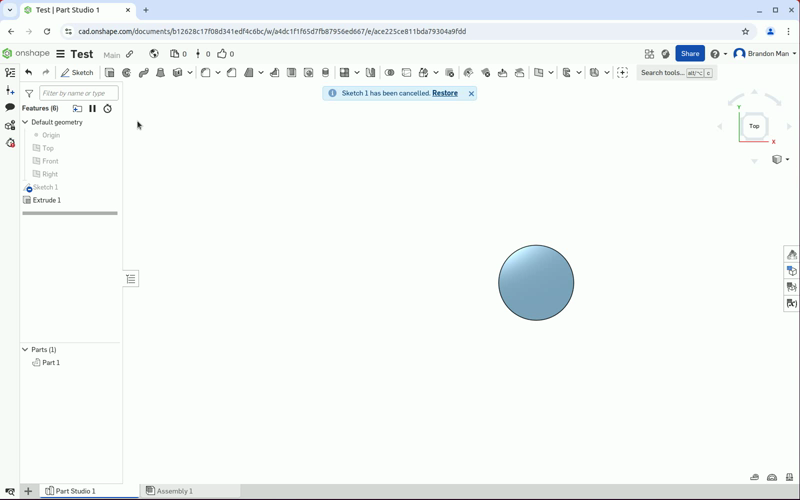
mouse_move(73, 189)
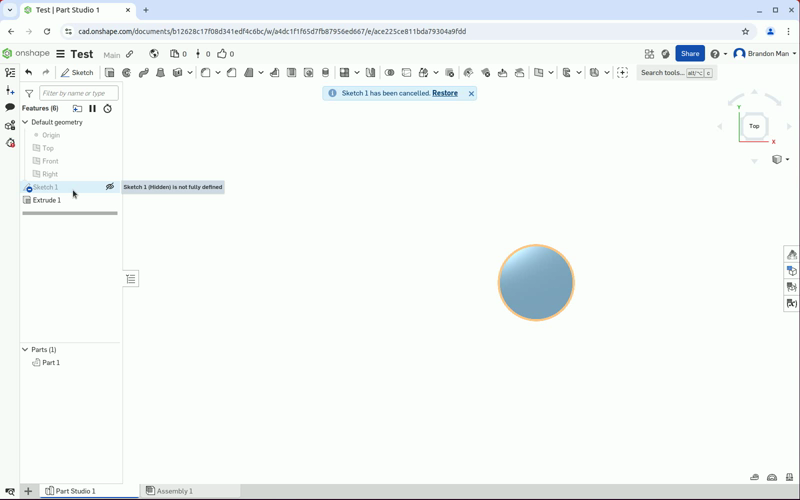
click(73, 189)
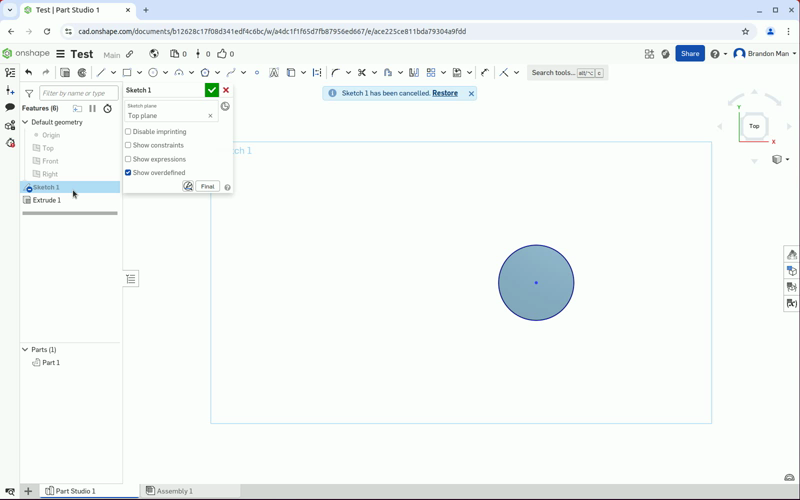
mouse_move(229, 92)
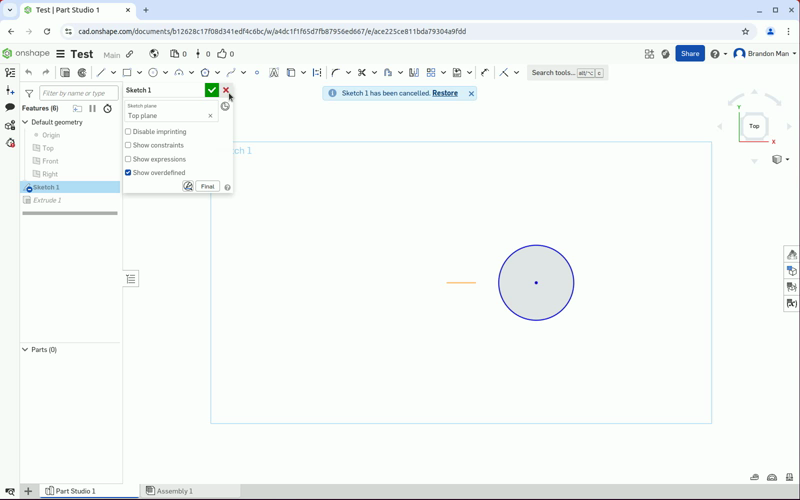
click(229, 92)
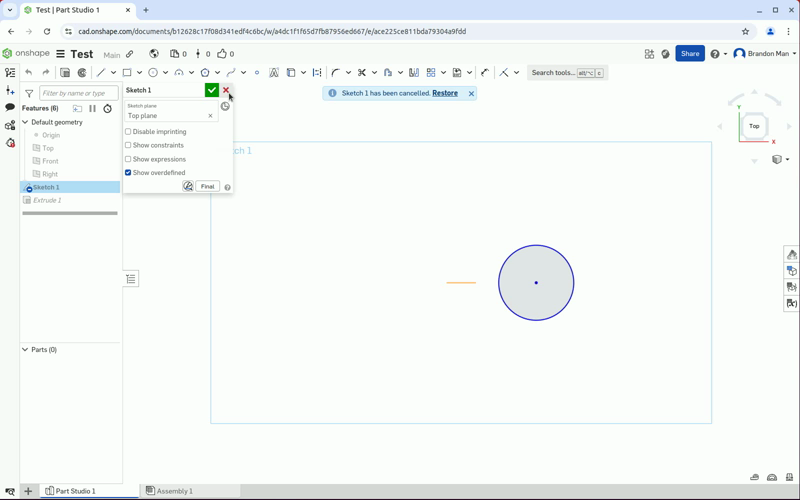
key(shift+s)
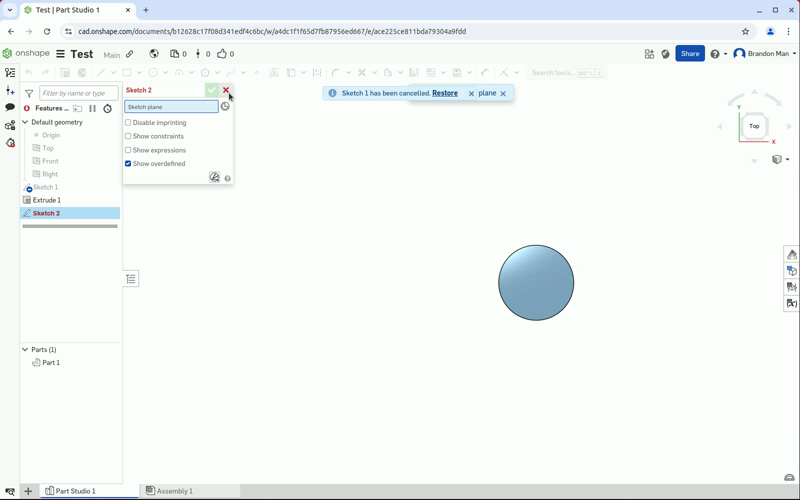
mouse_move(73, 150)
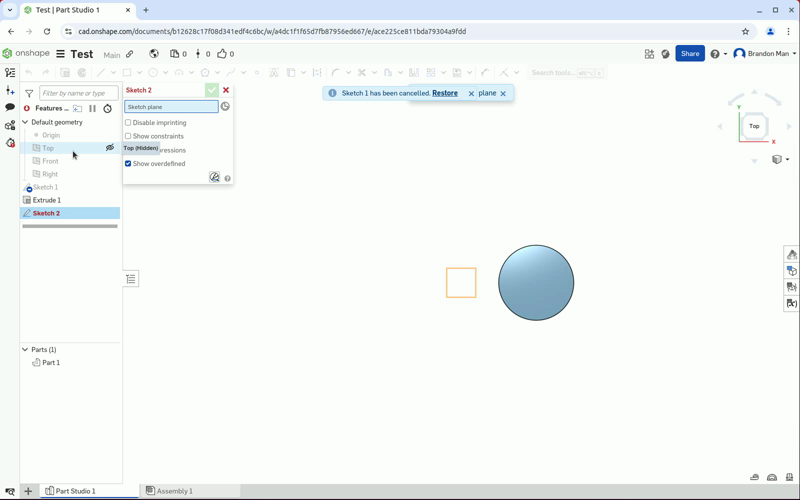
click(73, 150)
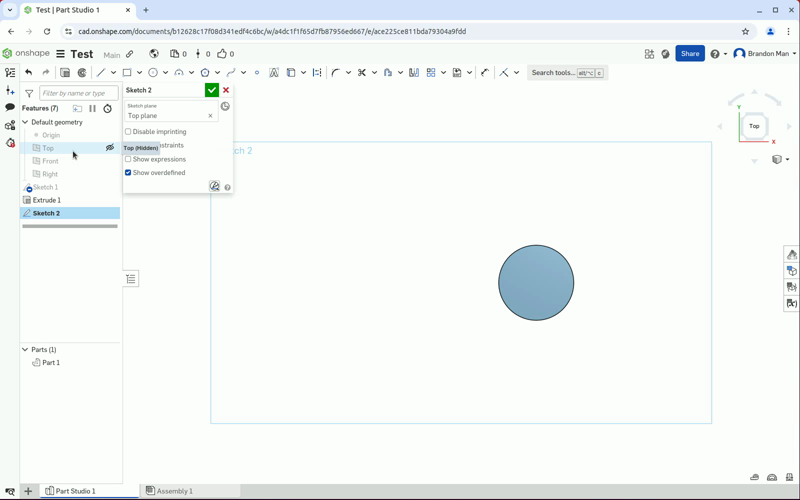
mouse_move(73, 352)
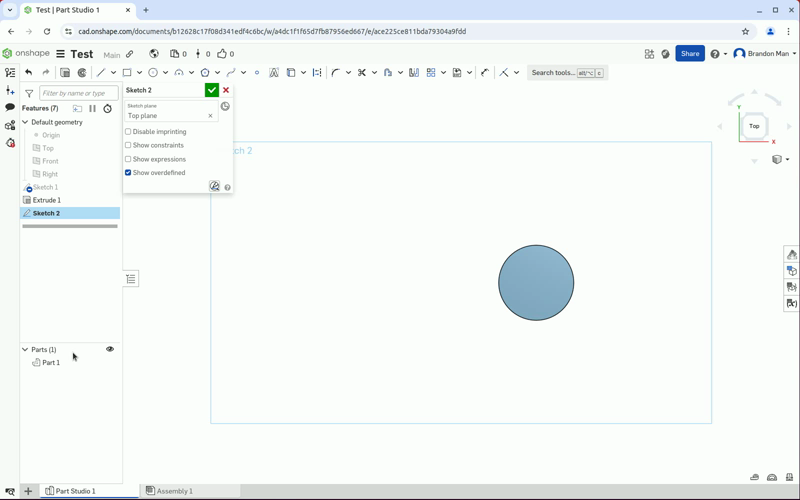
key(y)
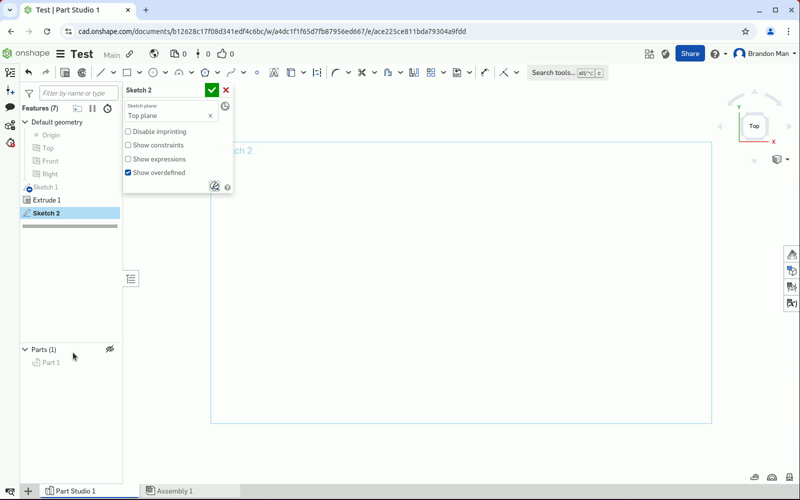
key(c)
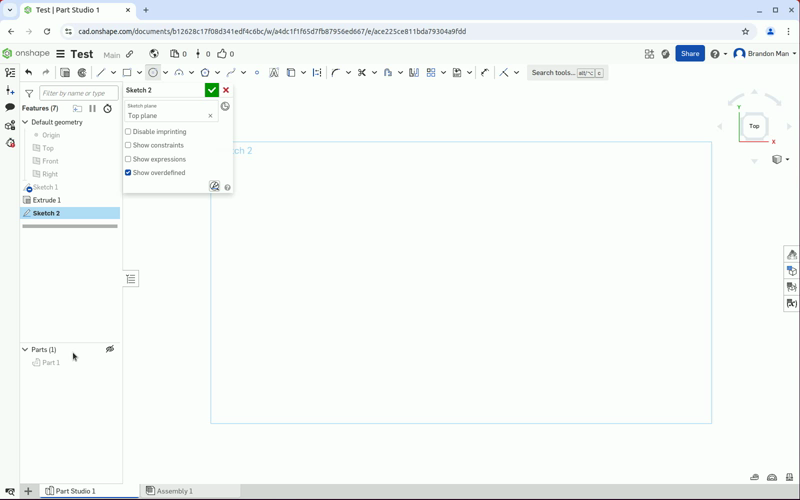
key_down(shift)
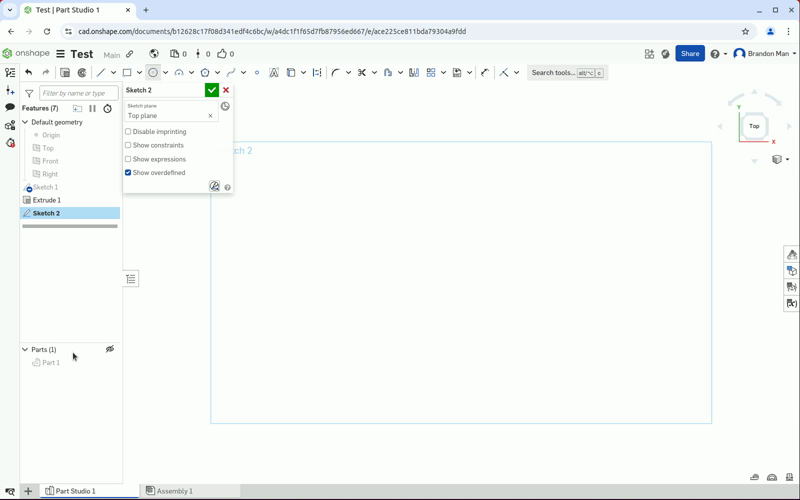
mouse_move(381, 282)
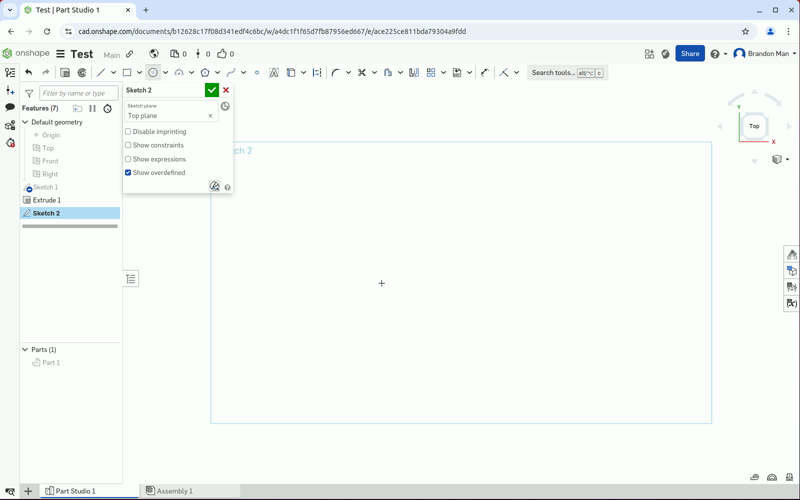
click(381, 282)
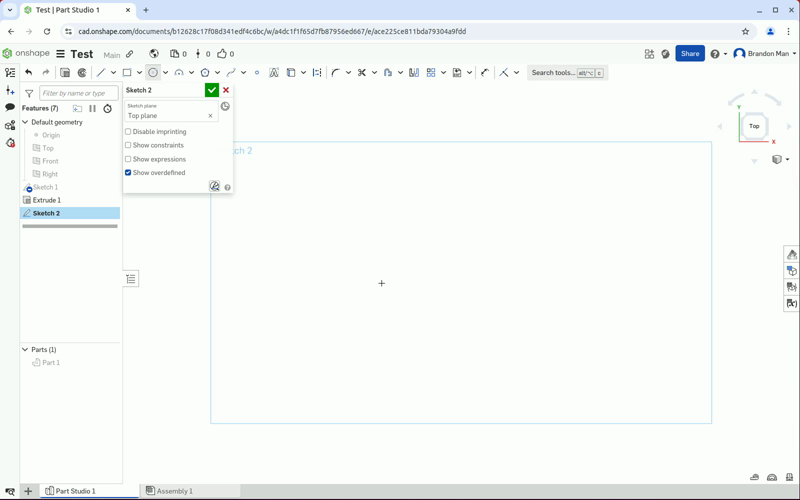
key_up(shift)
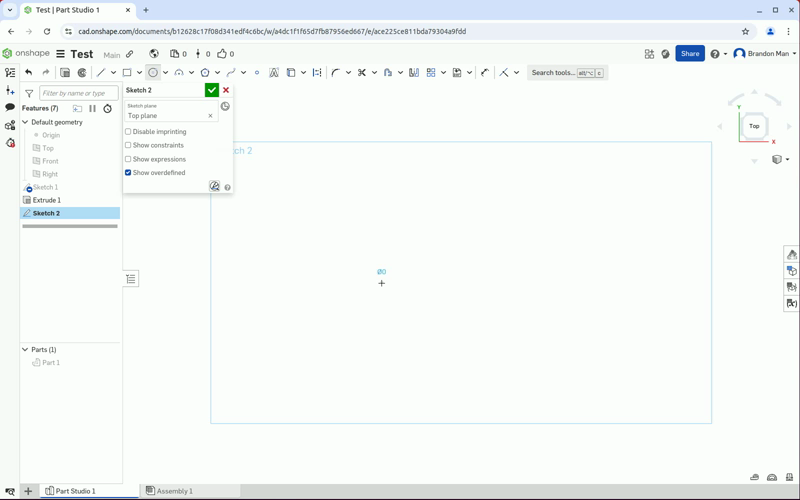
mouse_move(407, 282)
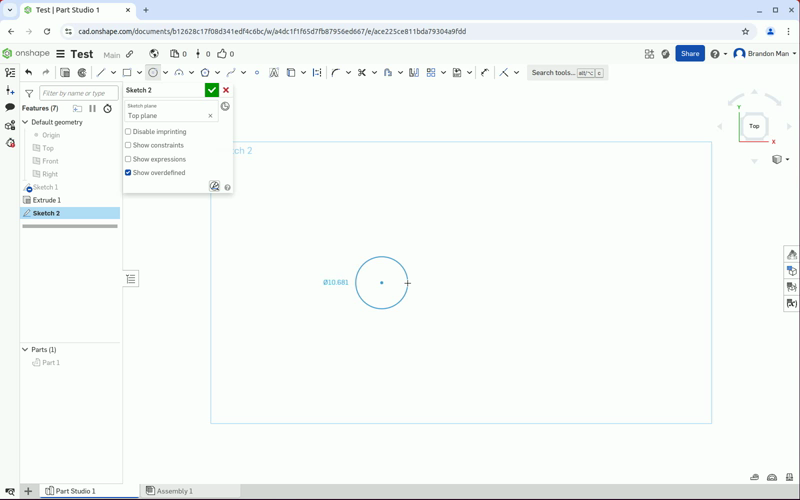
click(407, 282)
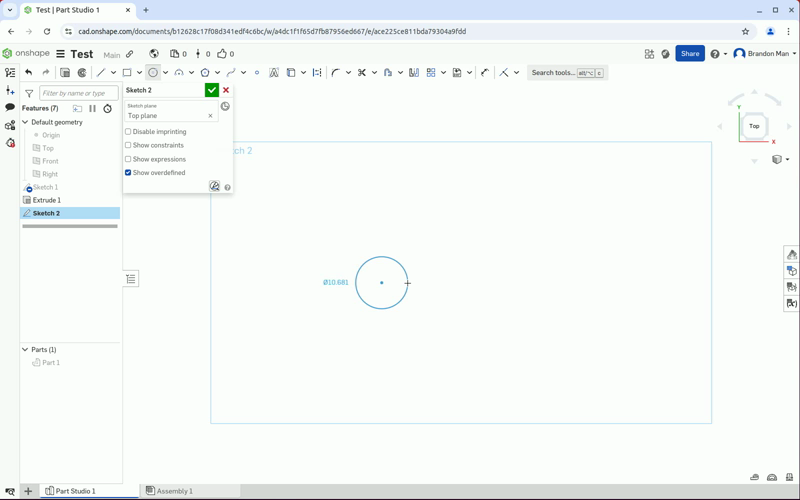
key(esc)
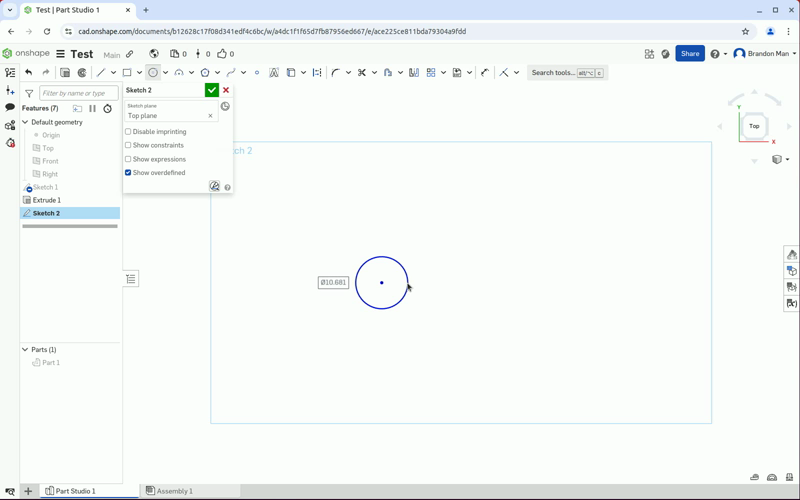
mouse_move(385, 261)
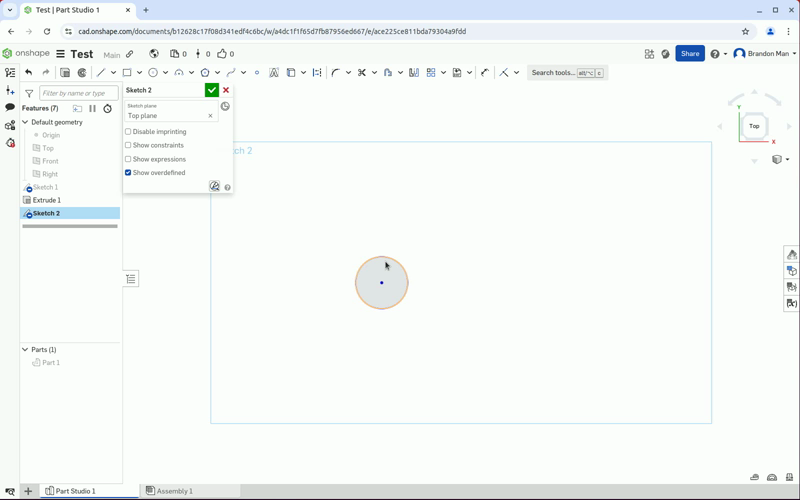
click(385, 261)
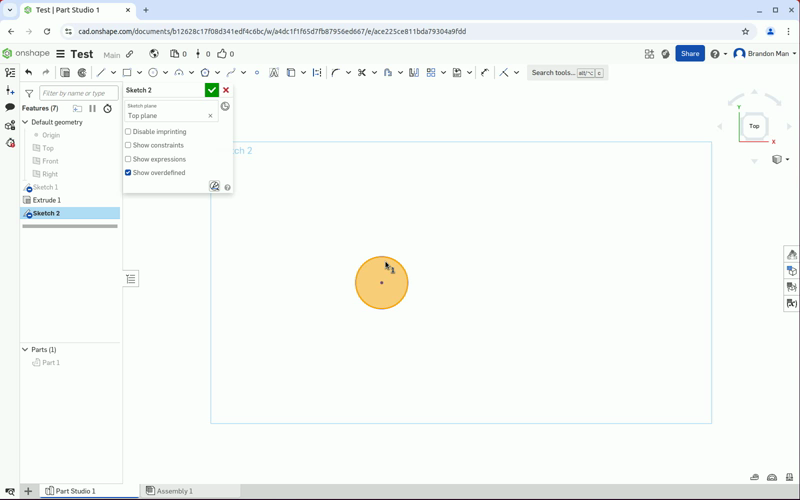
mouse_move(73, 352)
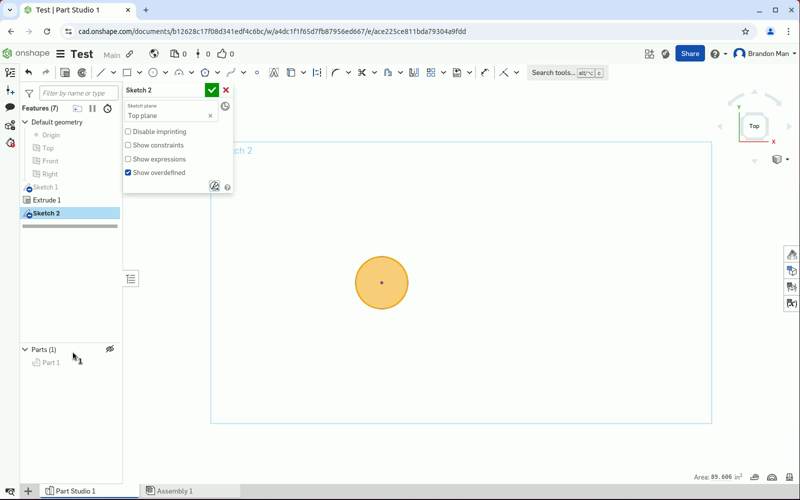
key(shift+y)
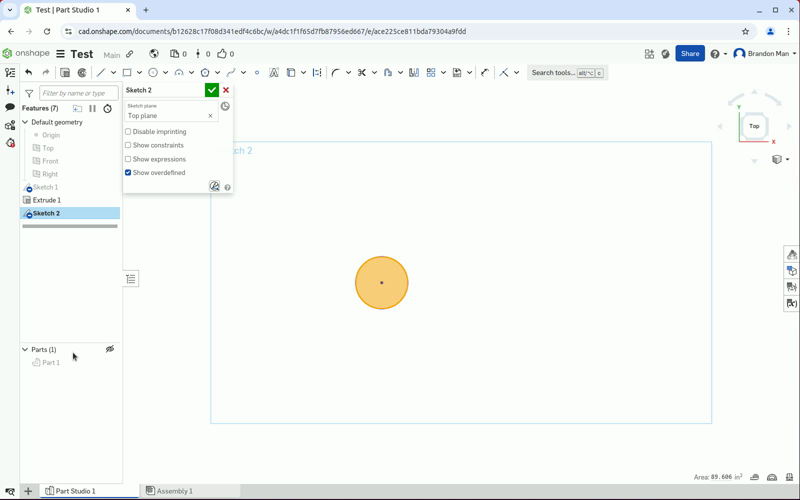
key(shift+e)
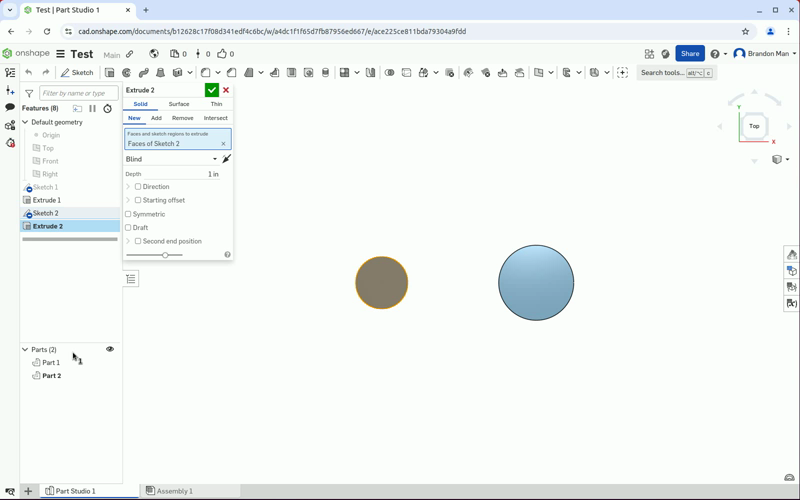
mouse_move(143, 106)
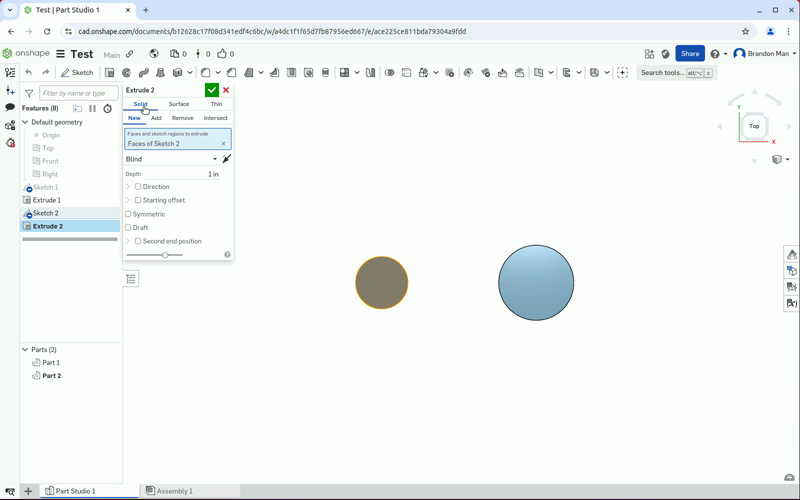
click(143, 106)
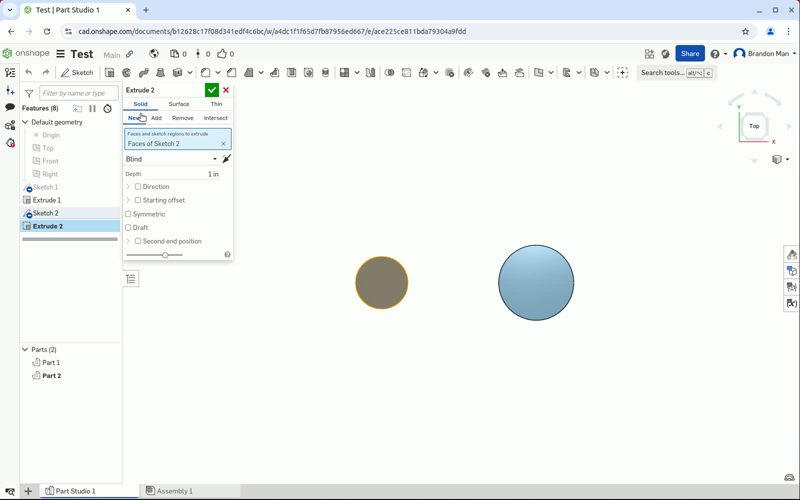
mouse_move(137, 120)
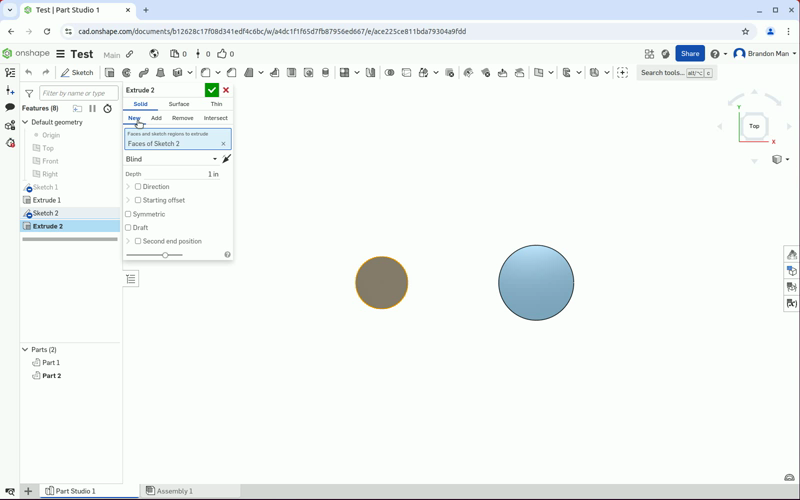
click(137, 120)
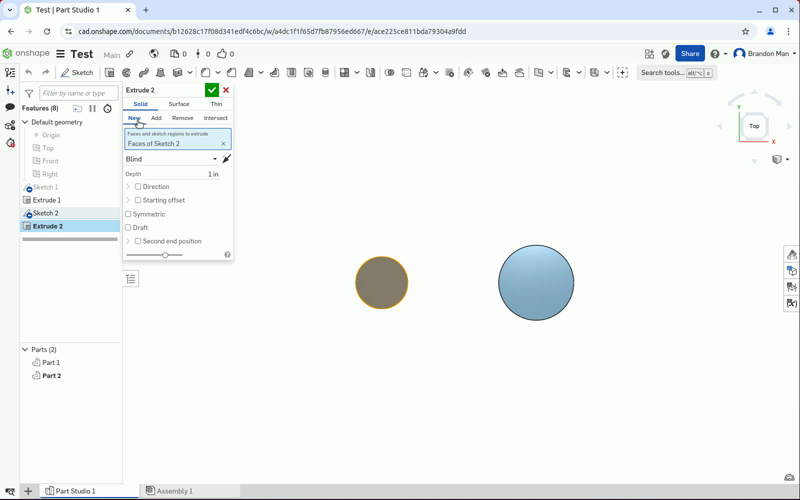
key(tab, 4)
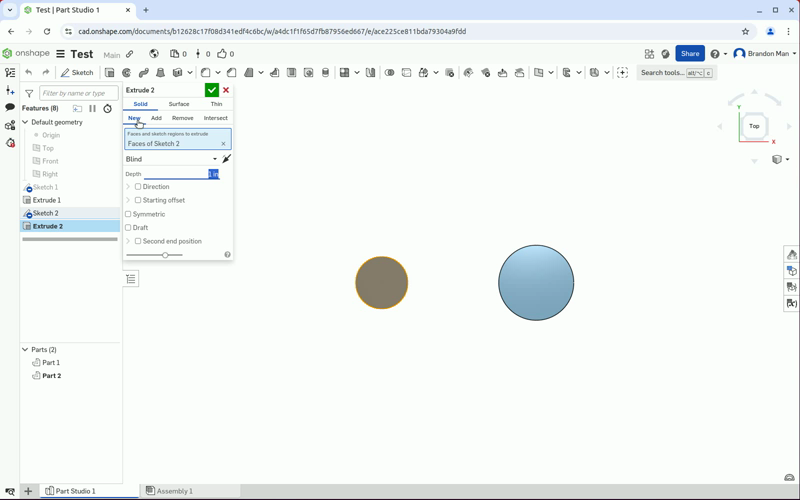
text(6.74)
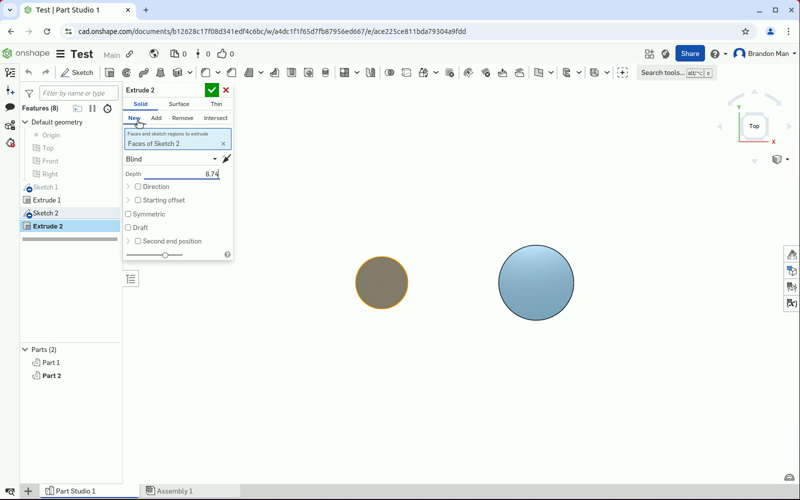
key(enter)
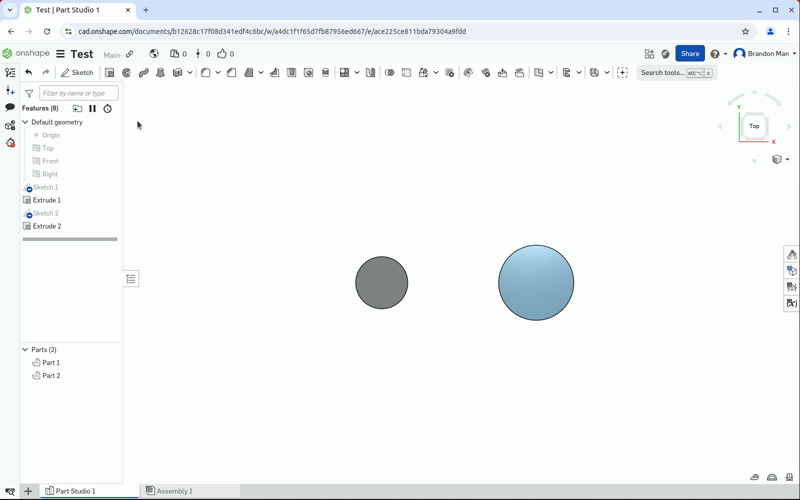
key(shift+h)
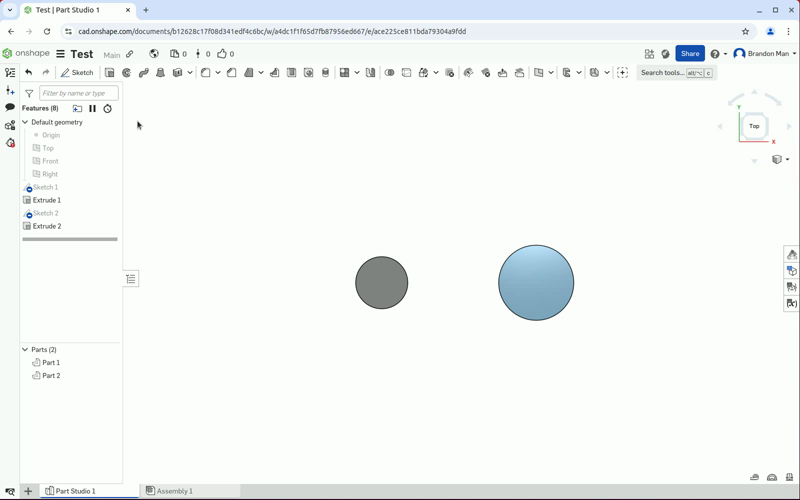
key(shift+h)
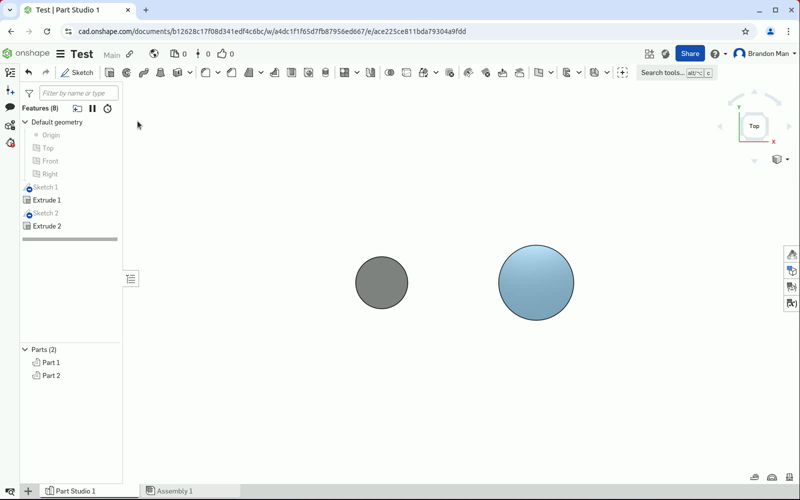
key(shift+7)
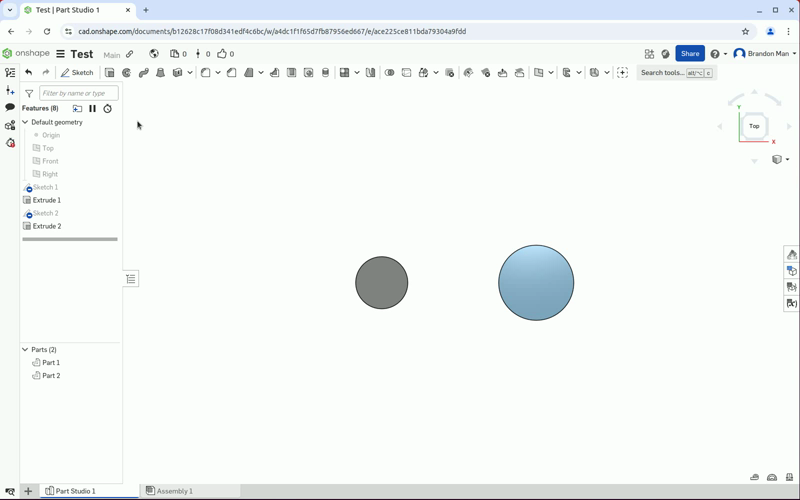
key(up, 3)
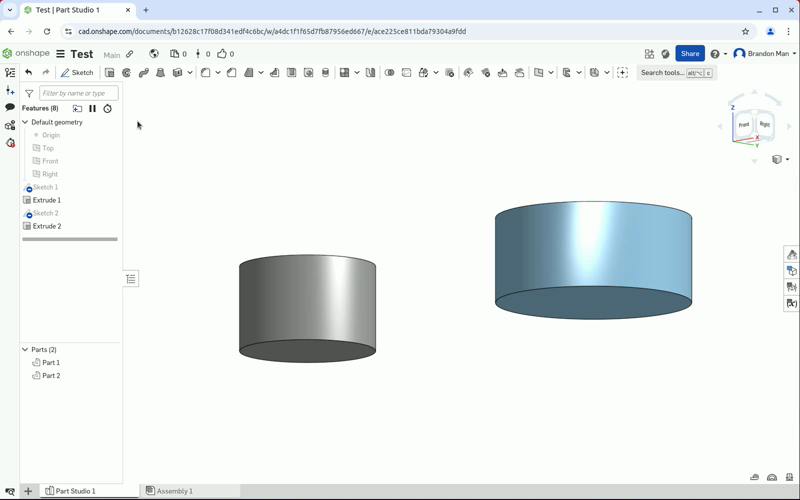
key(left, 3)
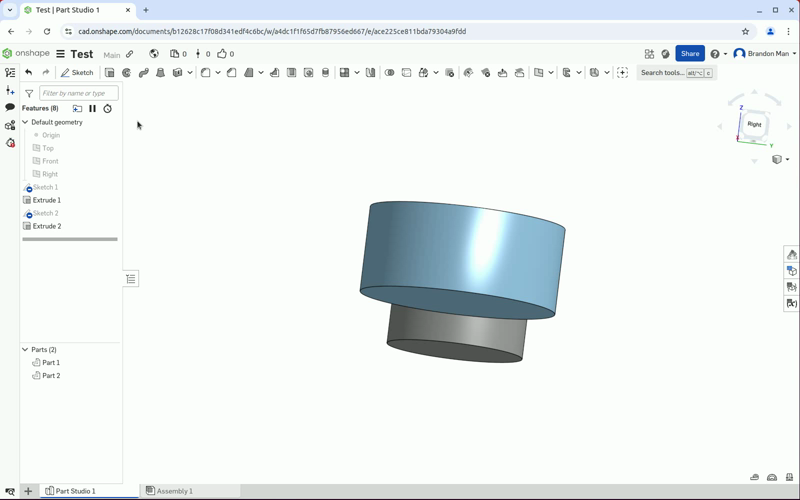
key(right, 3)
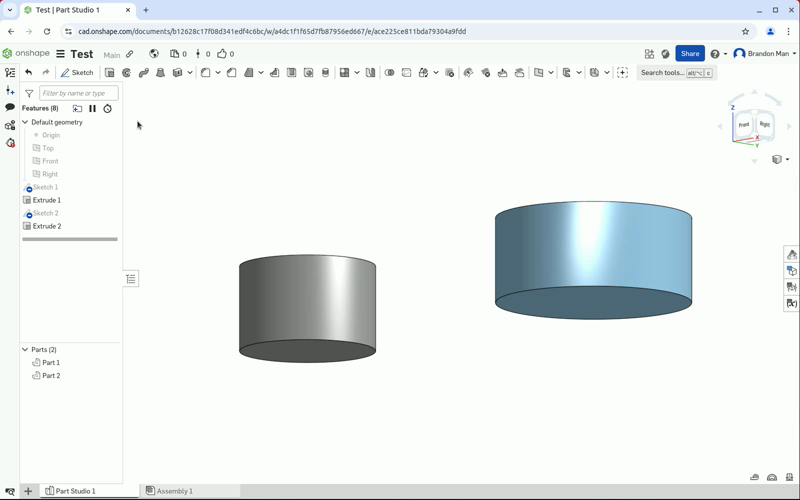
key(down, 3)
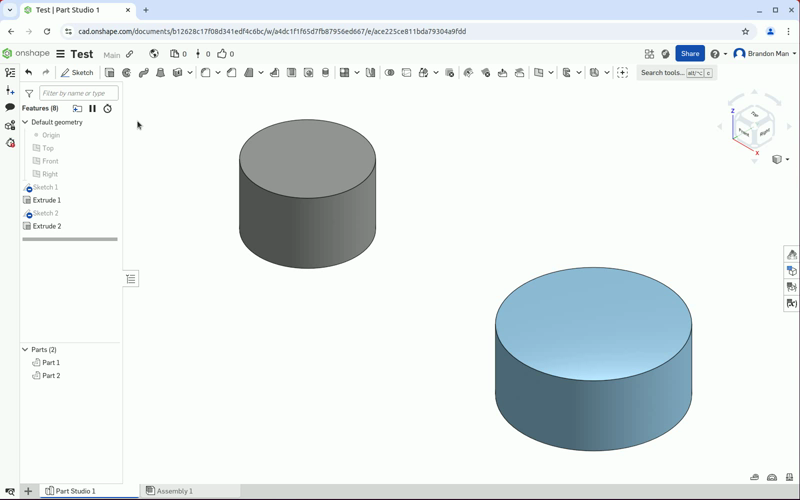
mouse_move(73, 189)
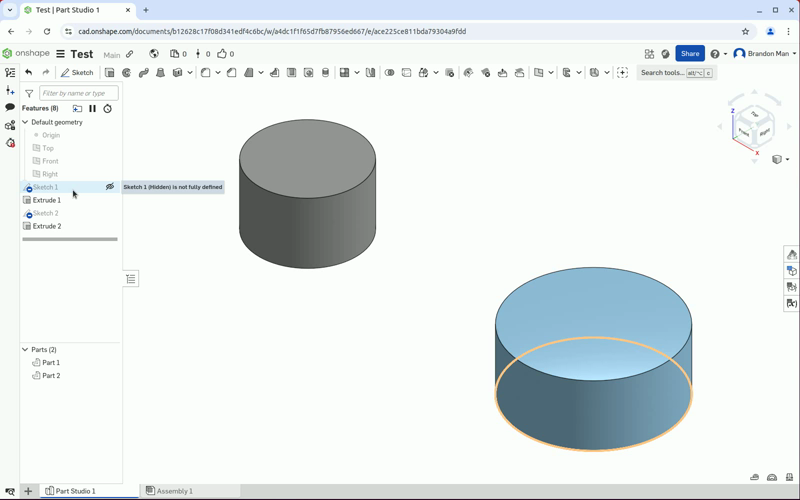
click(73, 189)